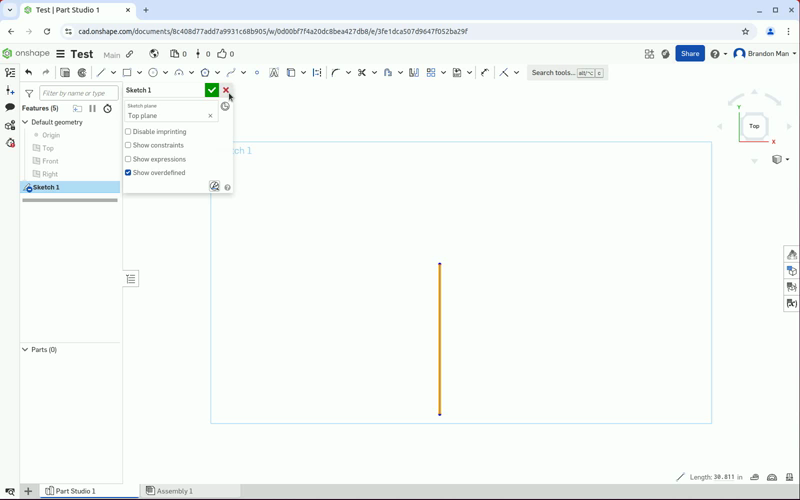
key(shift+h)
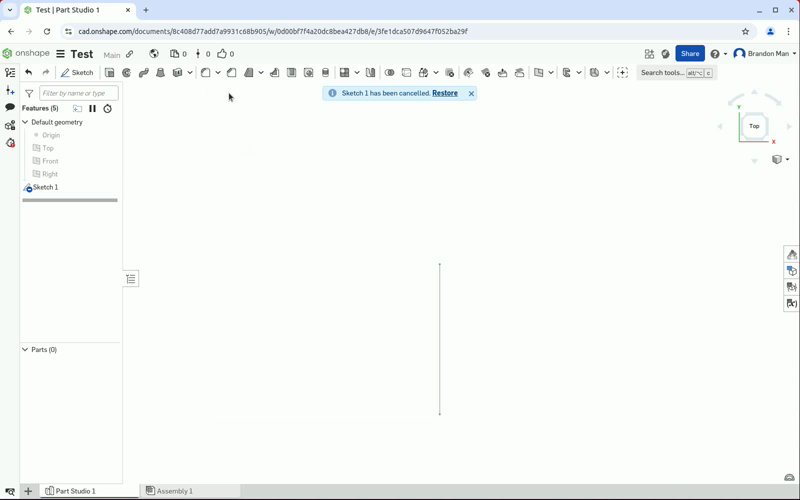
key(shift+s)
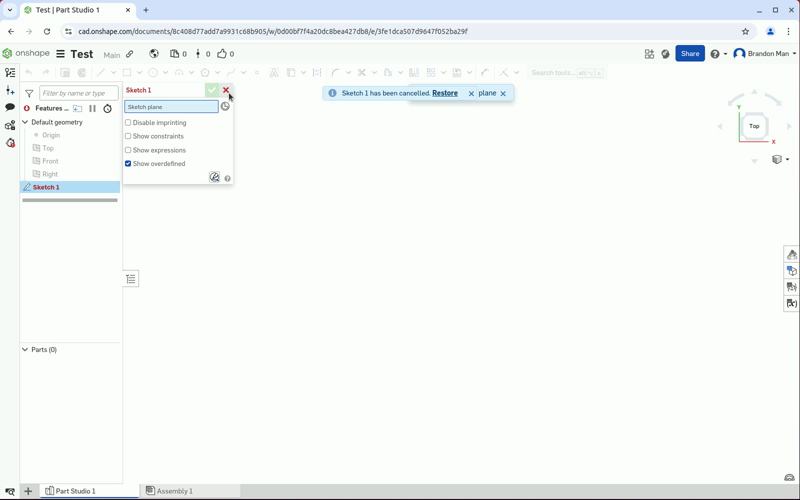
mouse_move(73, 150)
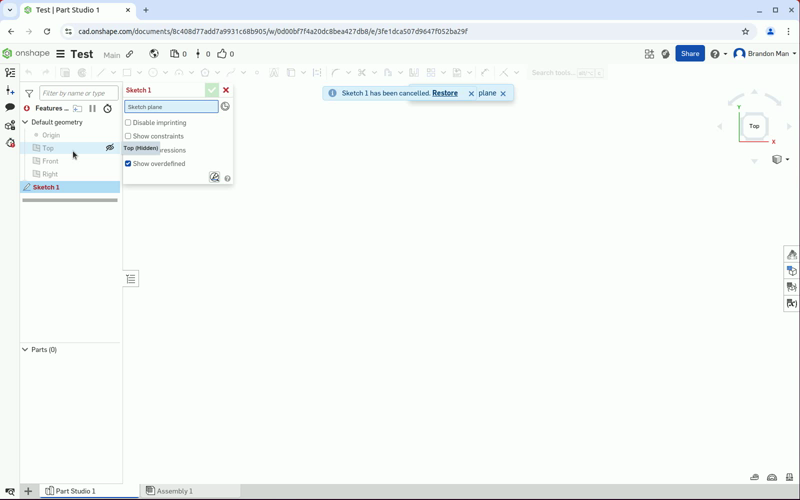
click(73, 150)
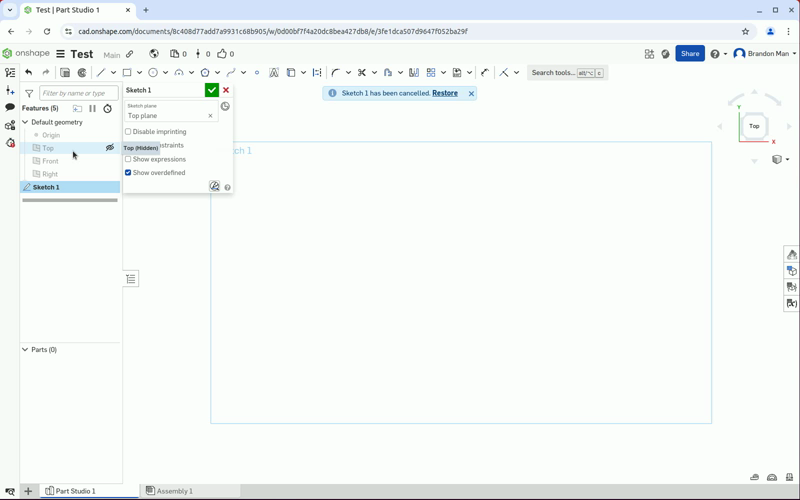
mouse_move(73, 352)
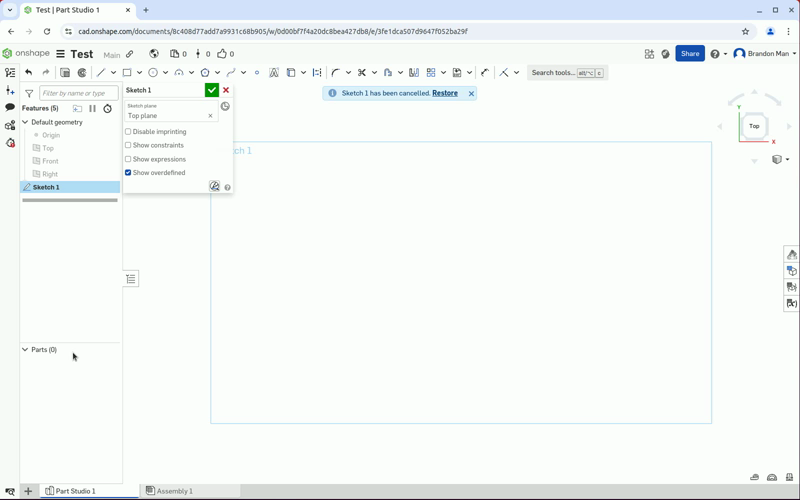
key(y)
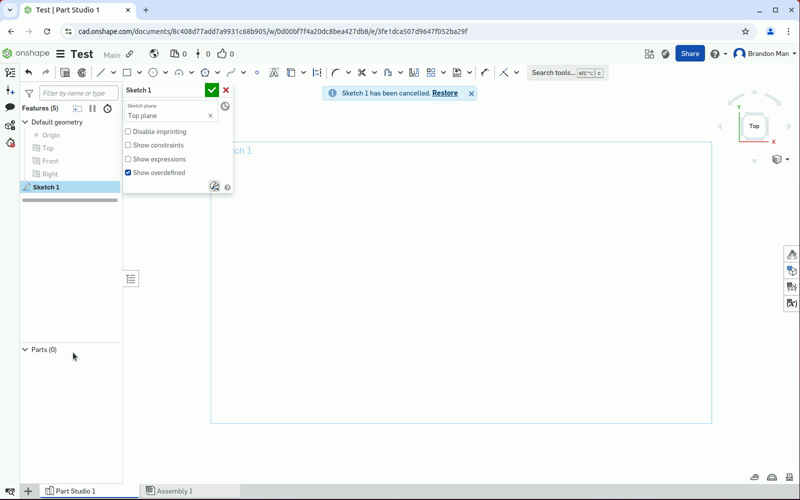
key(c)
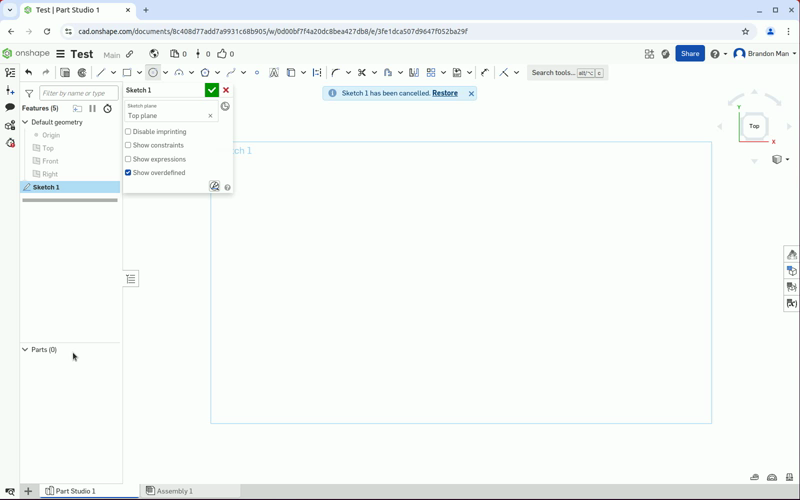
key_down(shift)
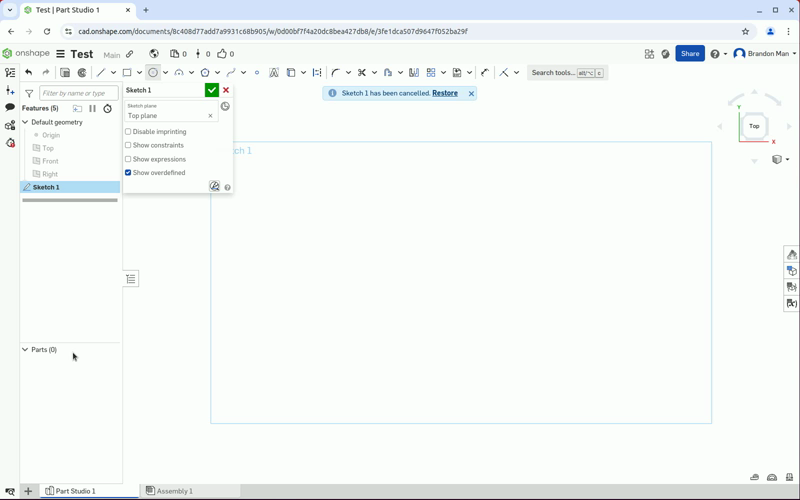
mouse_move(461, 282)
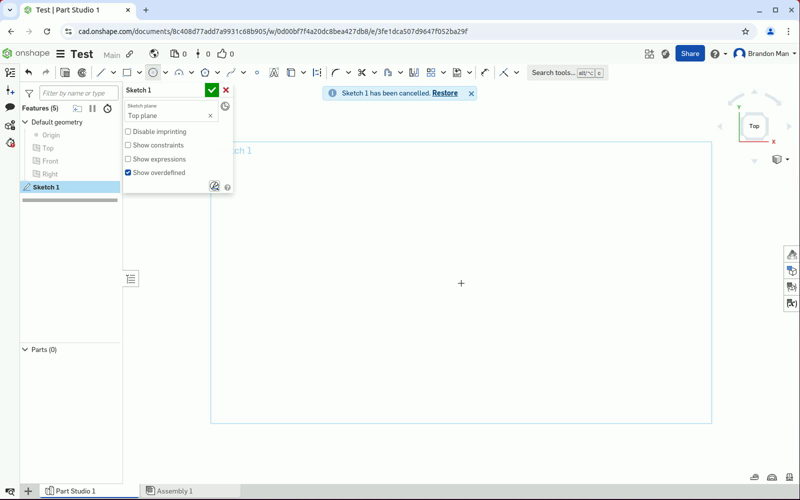
click(461, 282)
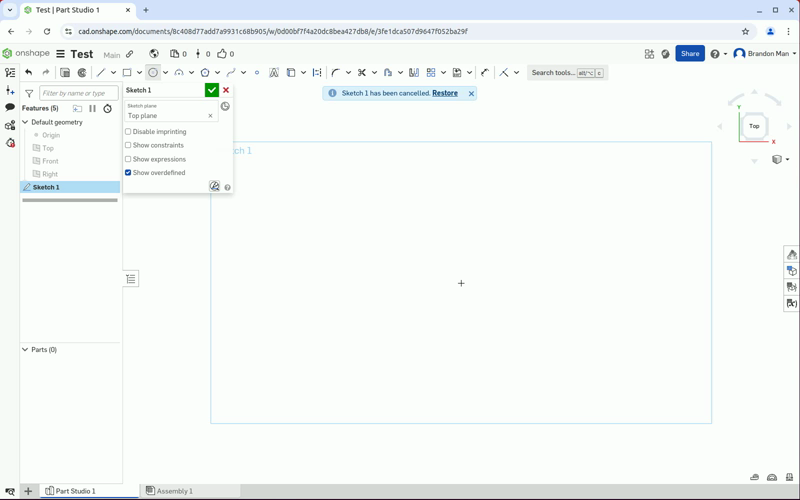
key_up(shift)
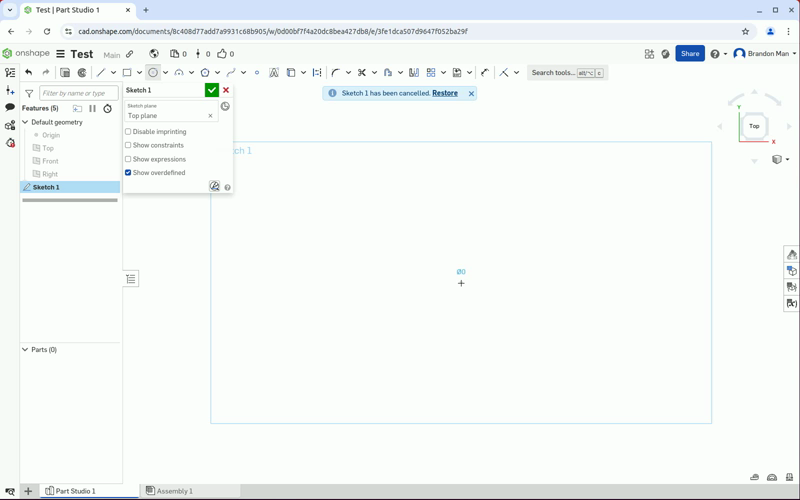
mouse_move(503, 282)
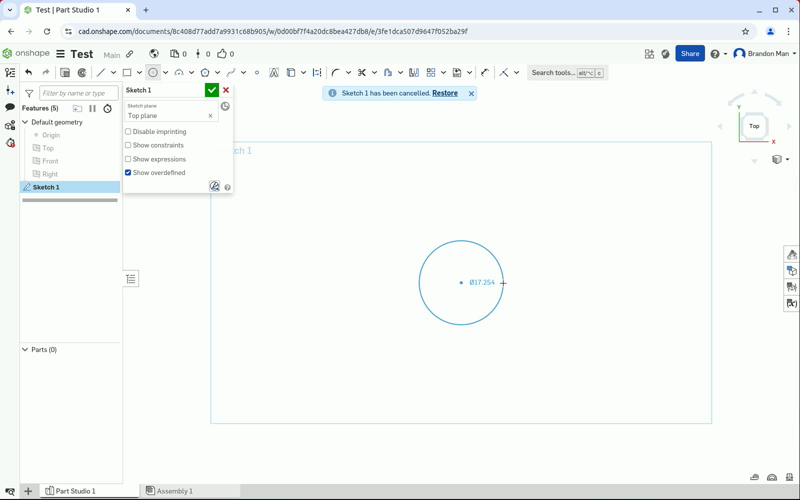
click(503, 282)
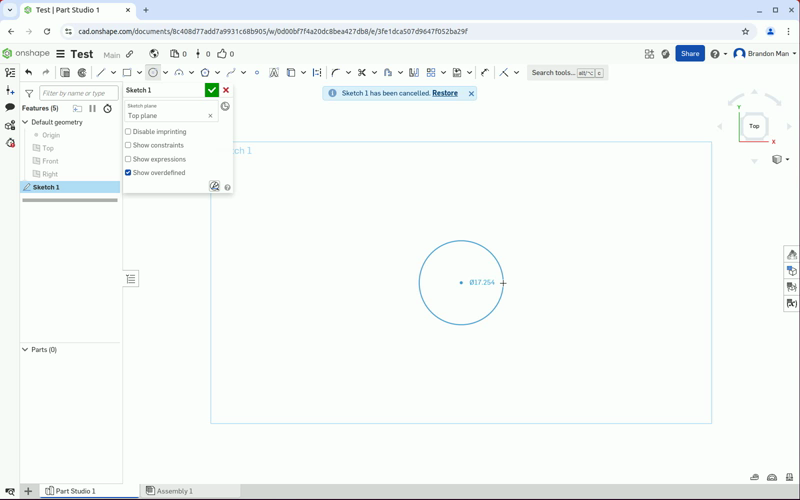
key(esc)
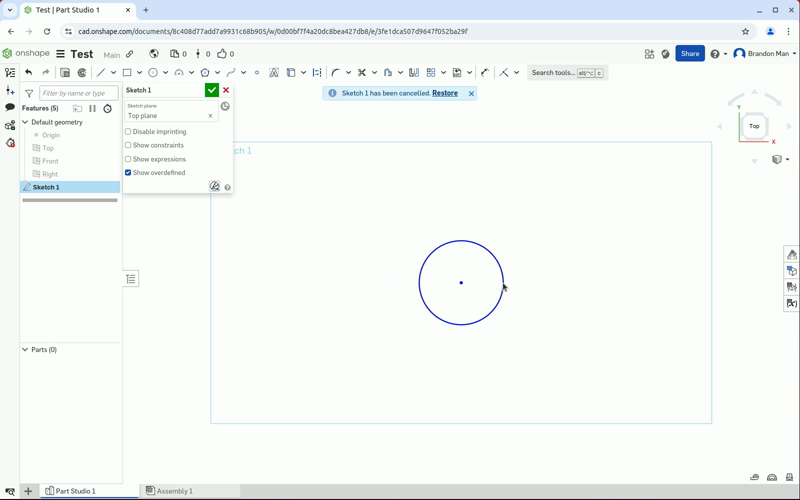
mouse_move(478, 299)
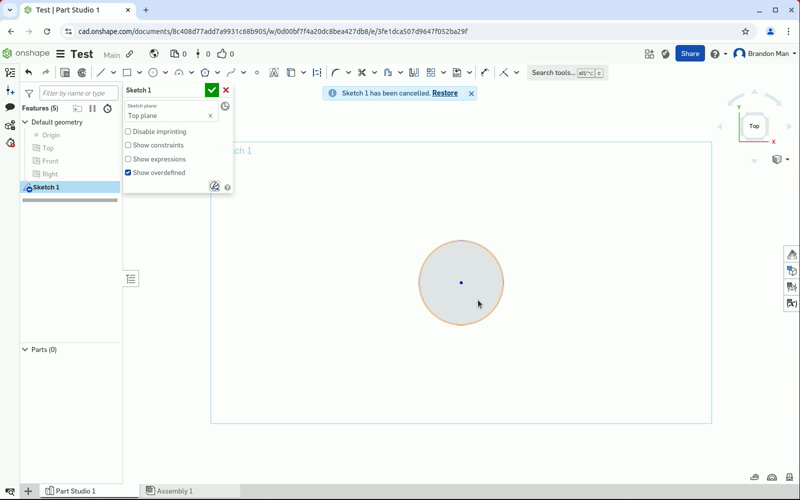
click(478, 299)
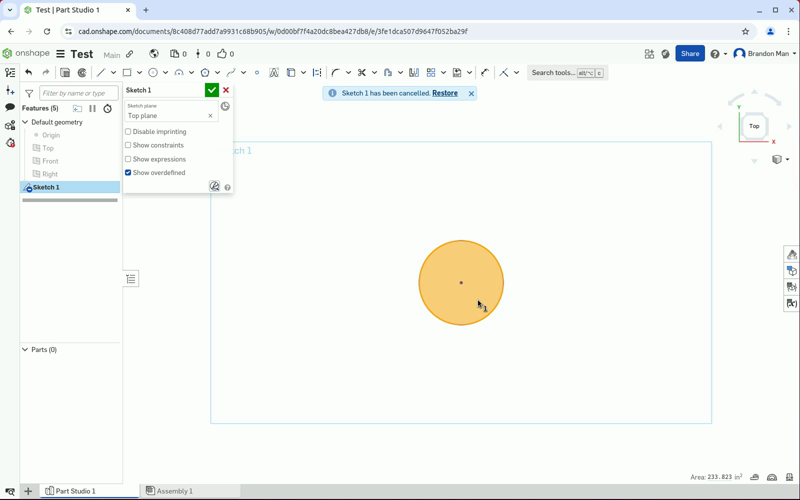
mouse_move(73, 352)
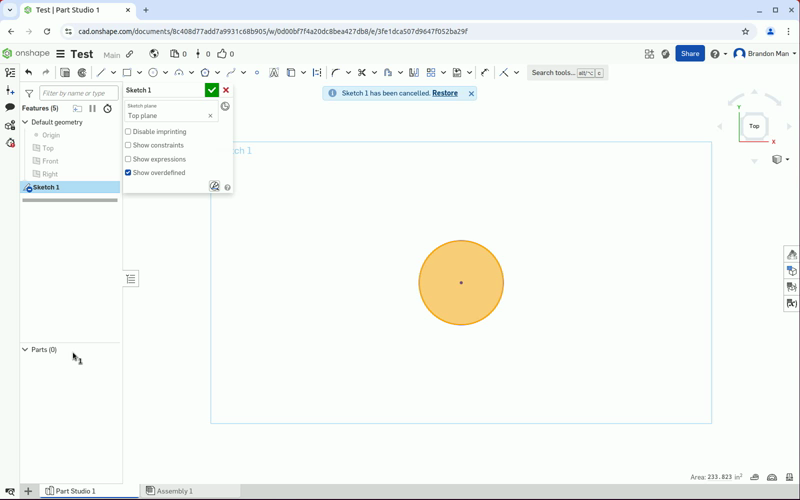
key(shift+y)
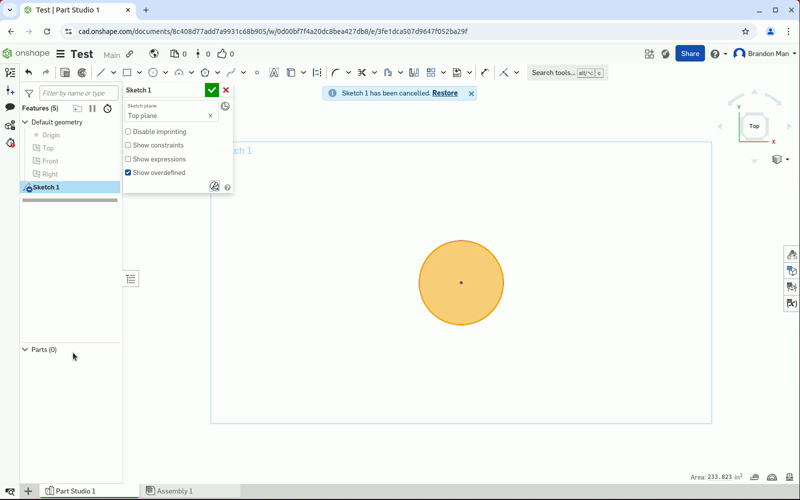
key(shift+e)
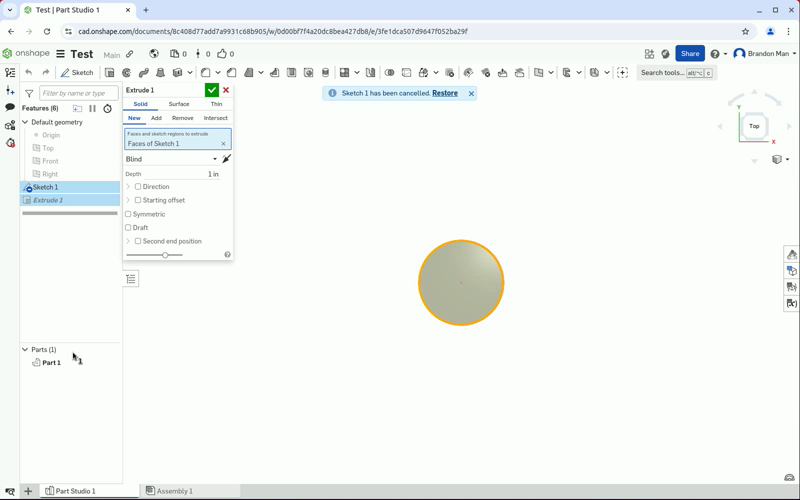
mouse_move(143, 106)
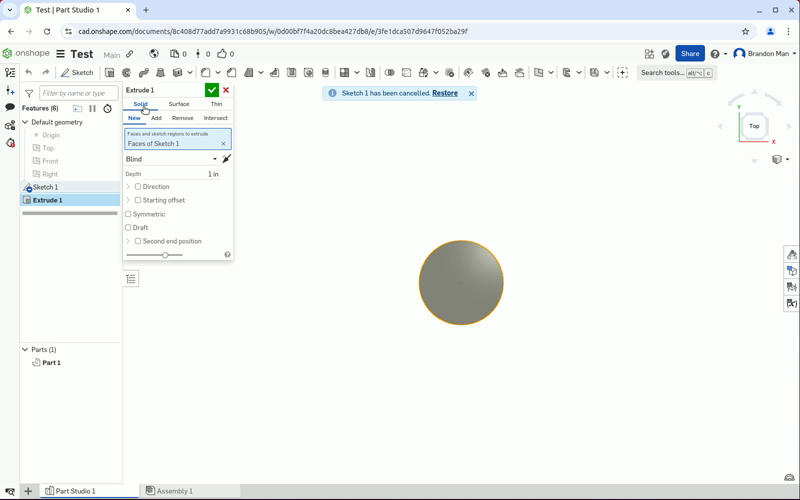
click(143, 106)
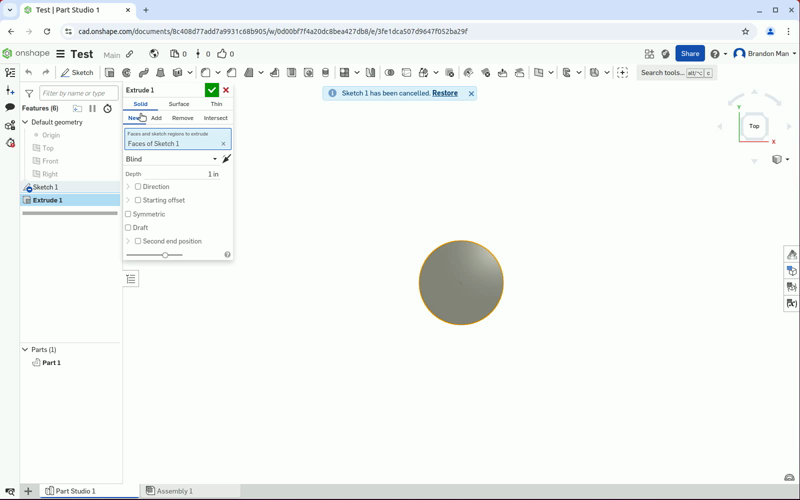
mouse_move(137, 120)
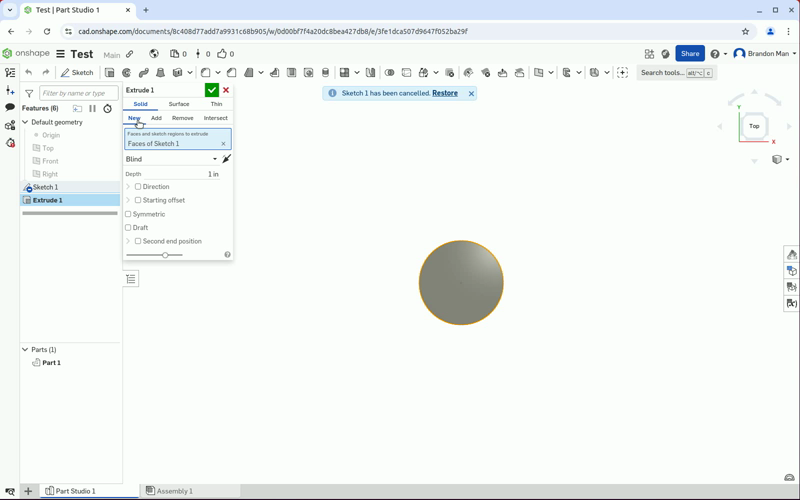
click(137, 120)
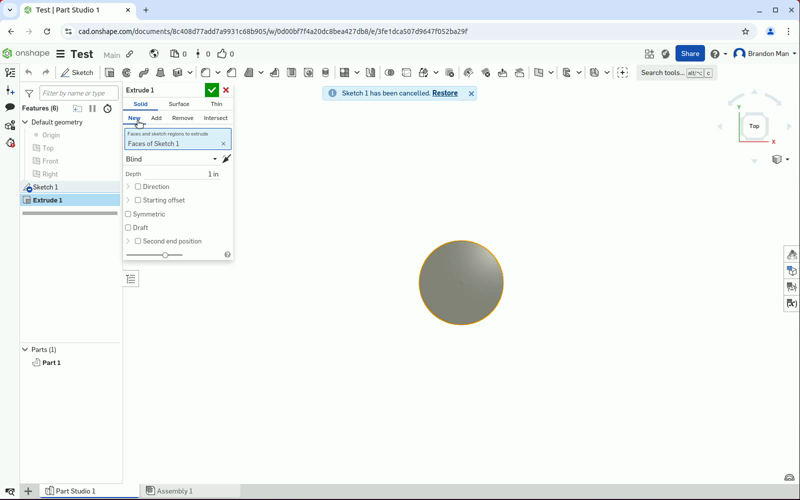
key(tab, 4)
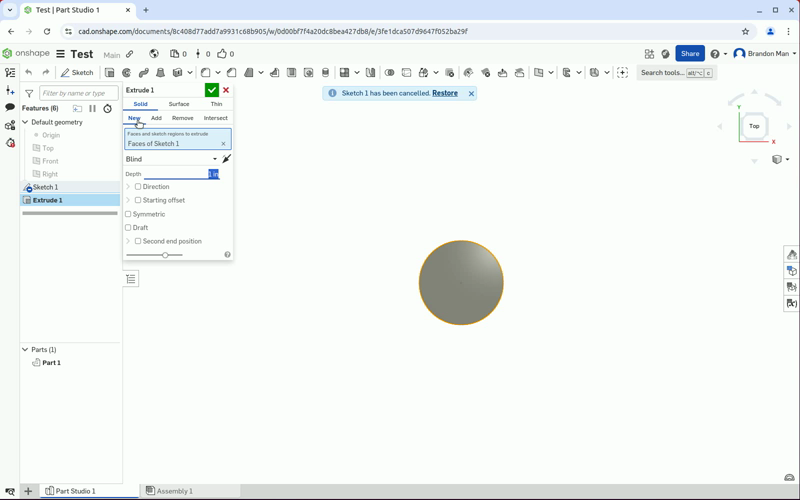
text(23.108)
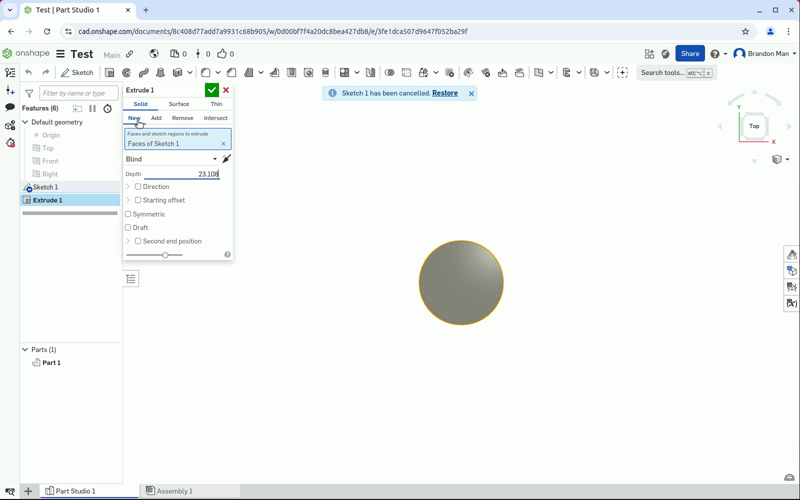
key(enter)
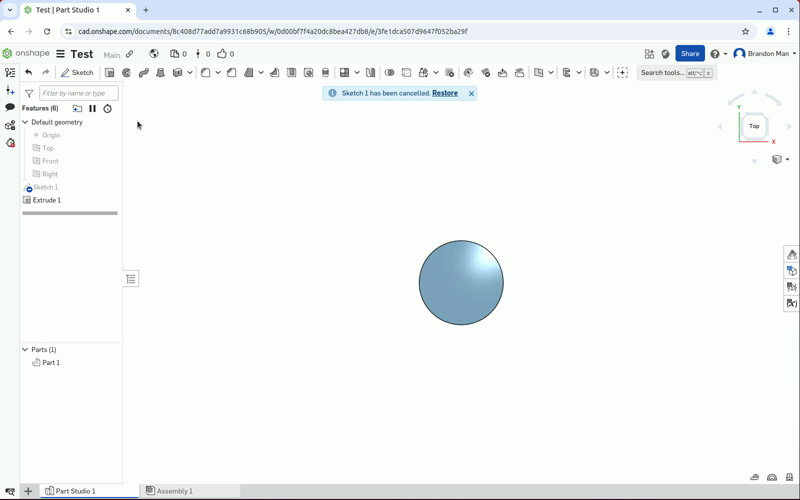
key(shift+h)
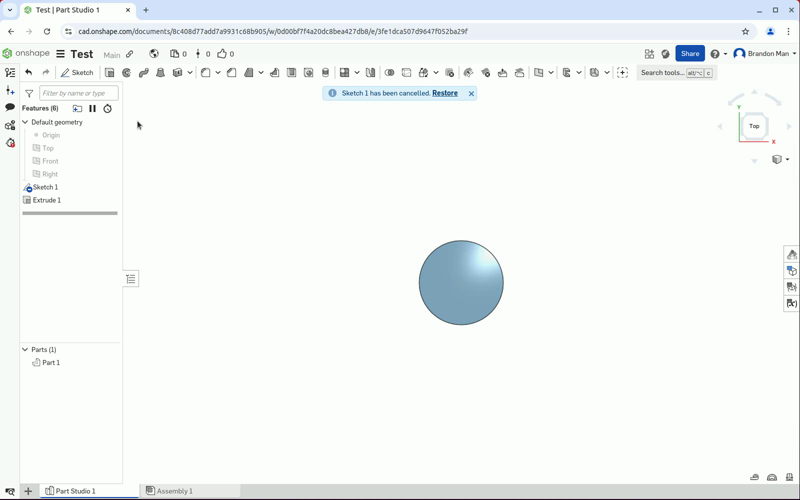
key(shift+h)
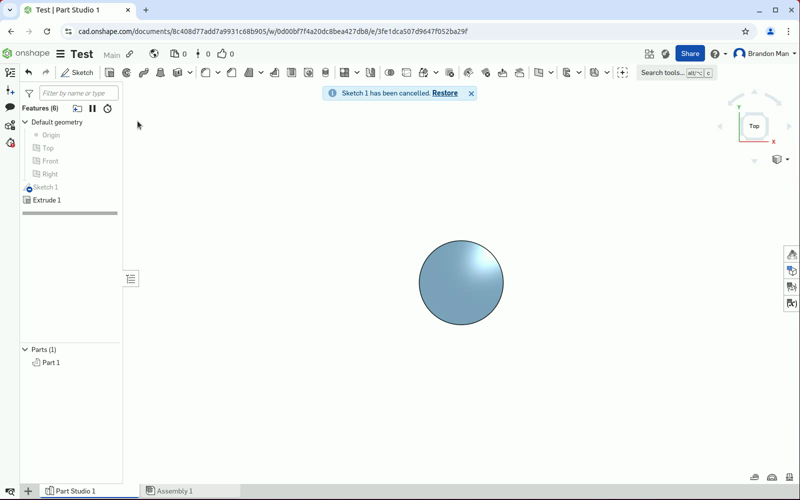
mouse_move(73, 189)
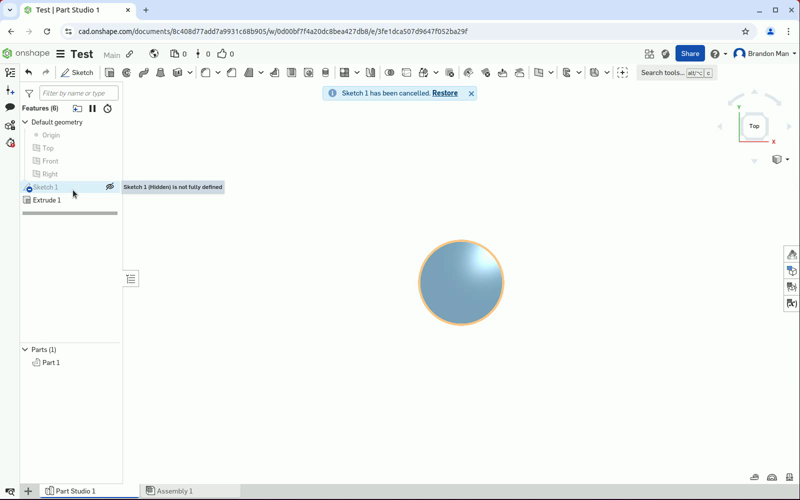
click(73, 189)
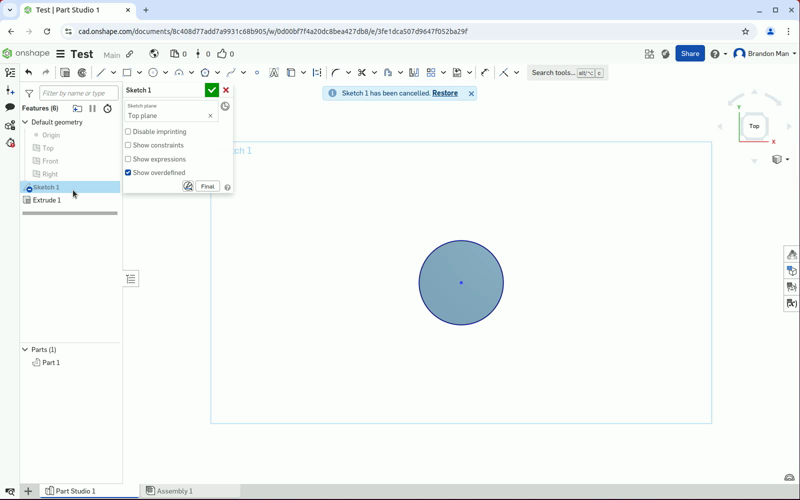
mouse_move(229, 92)
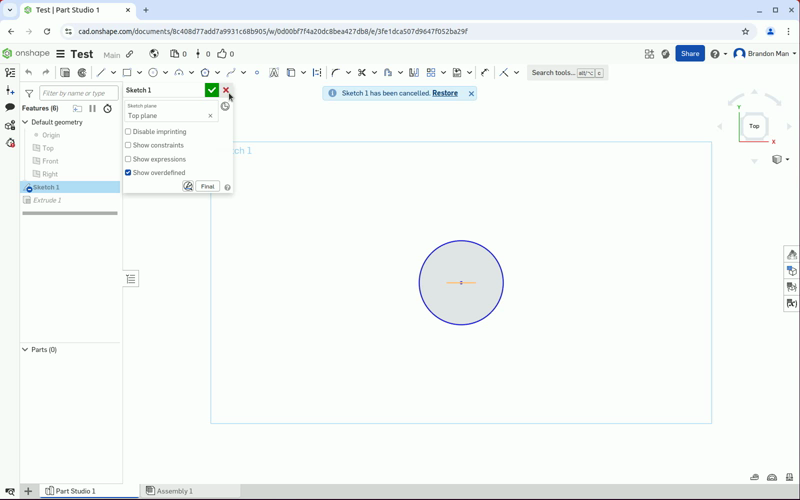
click(229, 92)
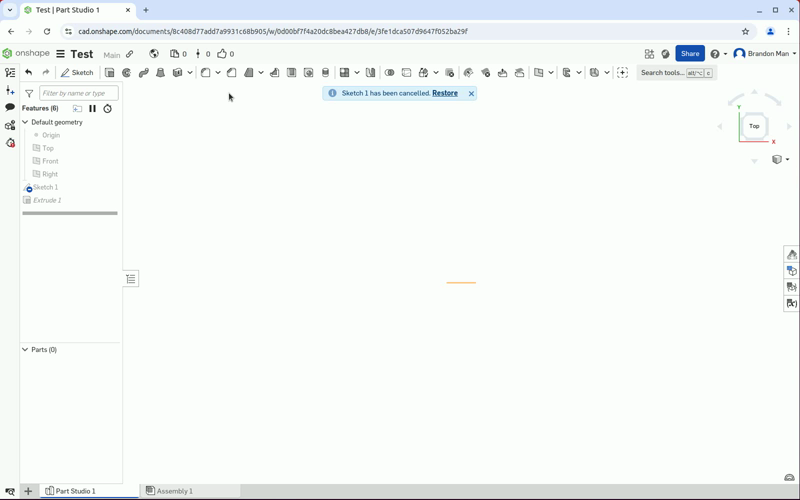
mouse_move(541, 75)
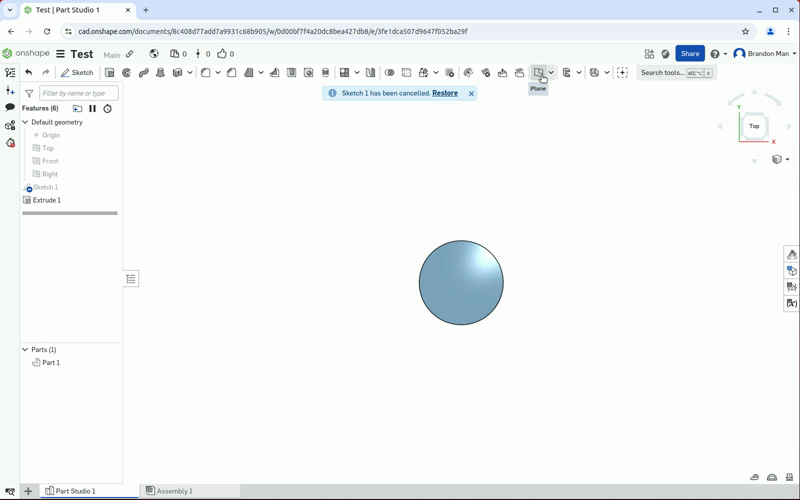
click(541, 75)
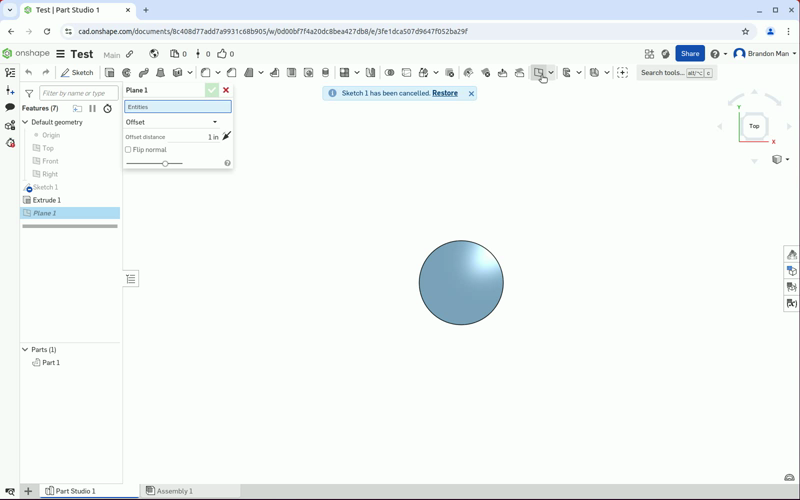
mouse_move(73, 150)
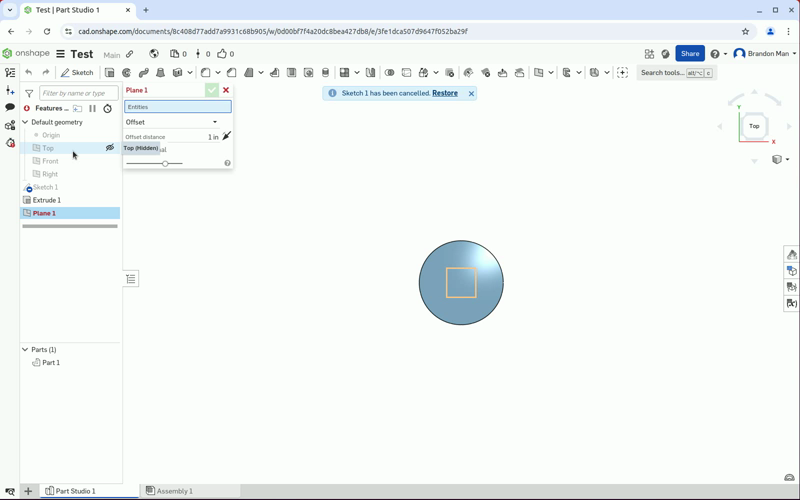
click(73, 150)
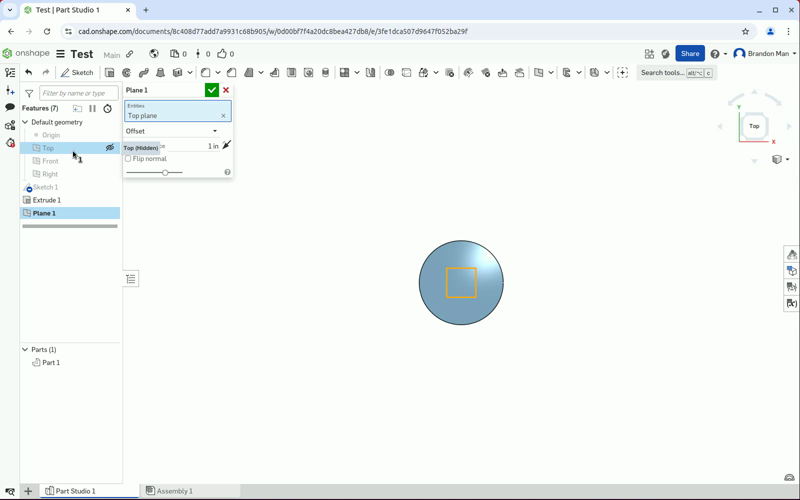
key(tab, 2)
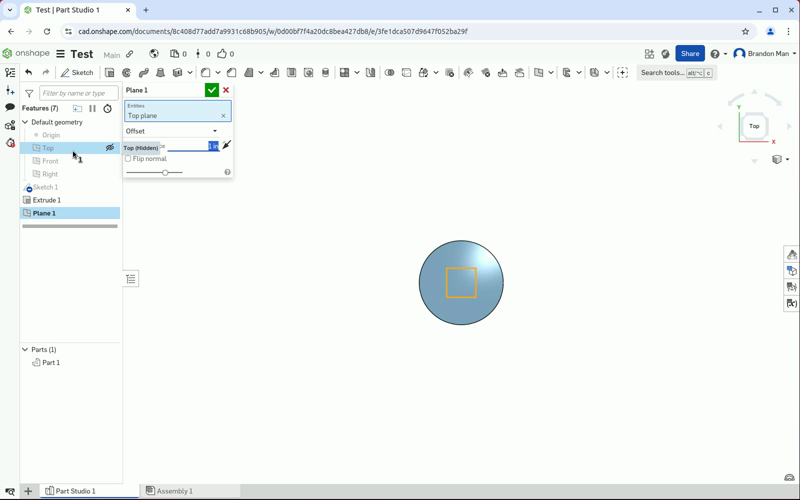
text(23.108)
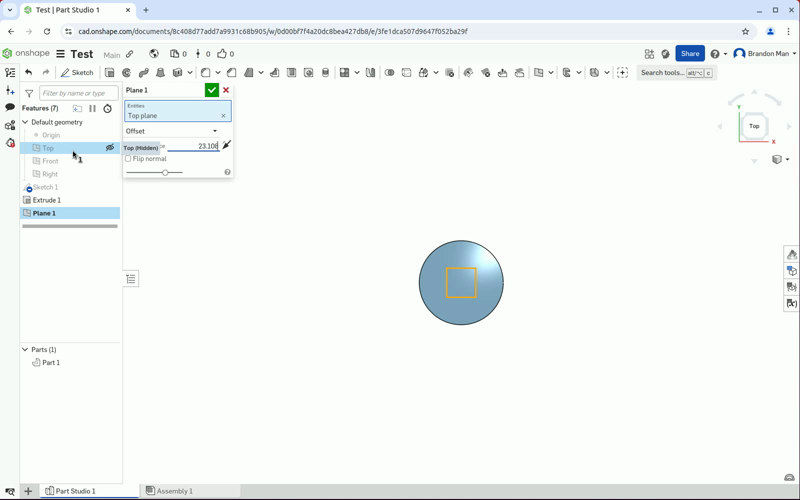
key(enter, 2)
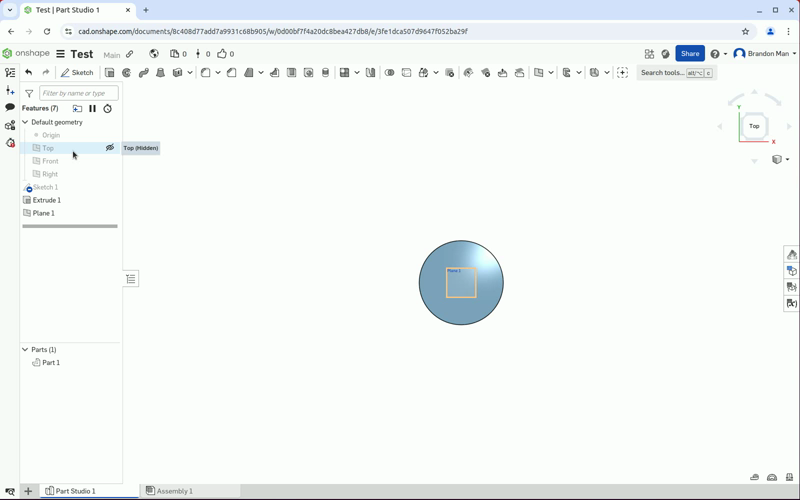
key(shift+s)
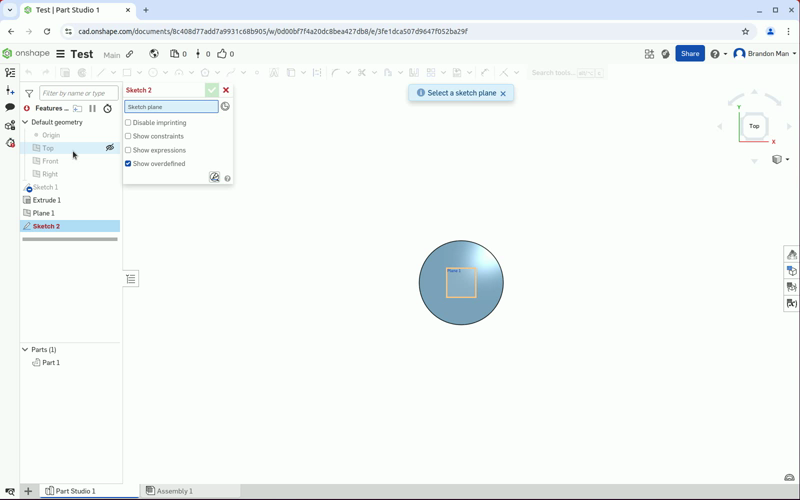
mouse_move(73, 215)
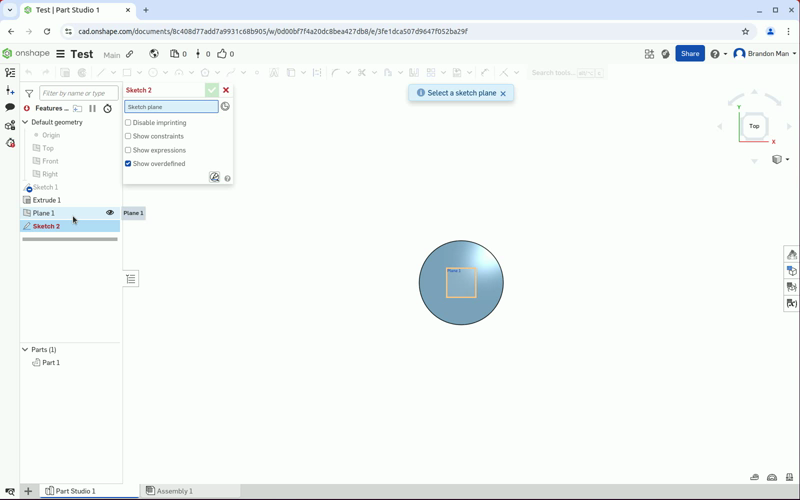
click(73, 215)
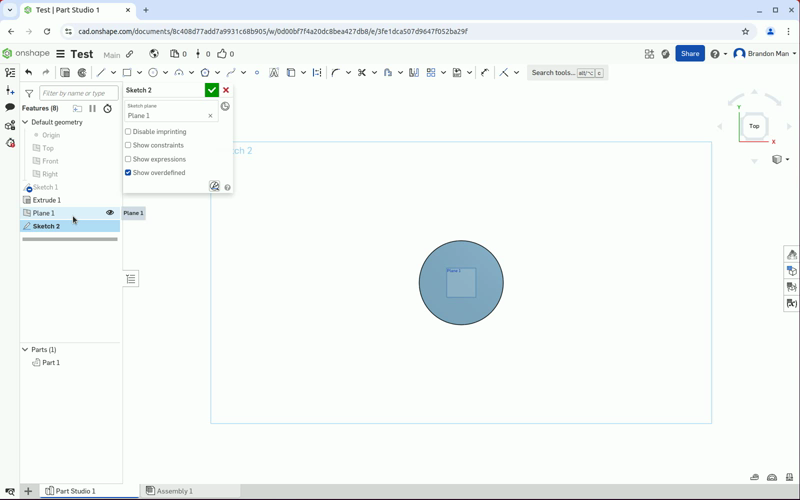
mouse_move(73, 352)
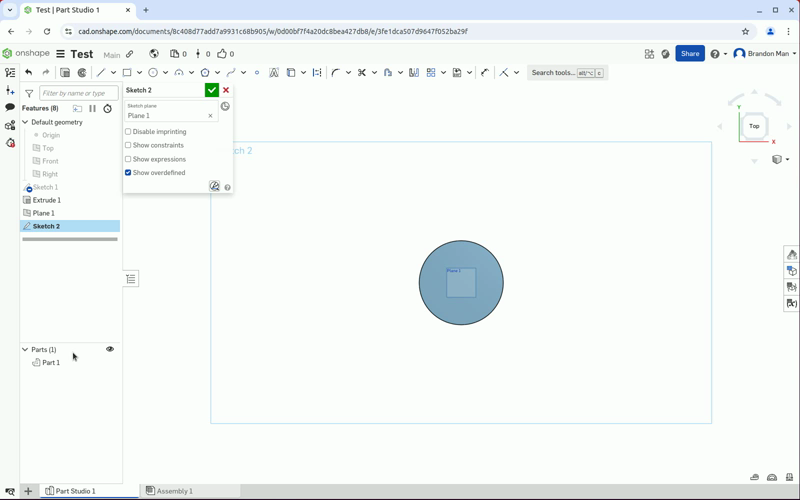
key(y)
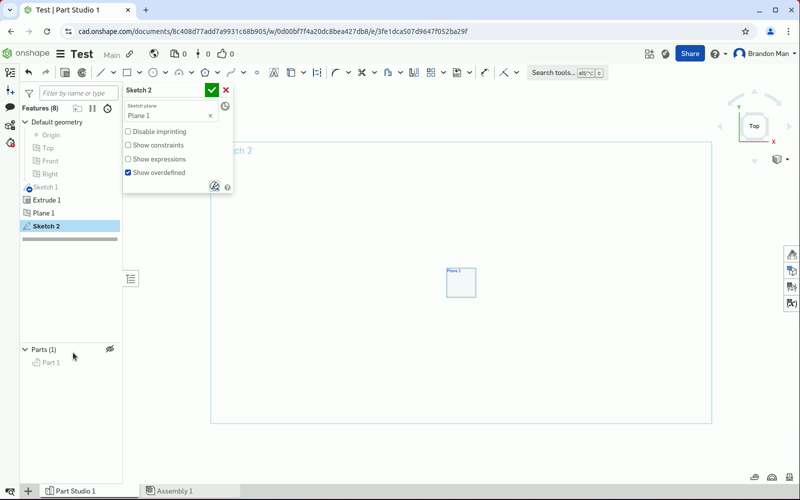
key(c)
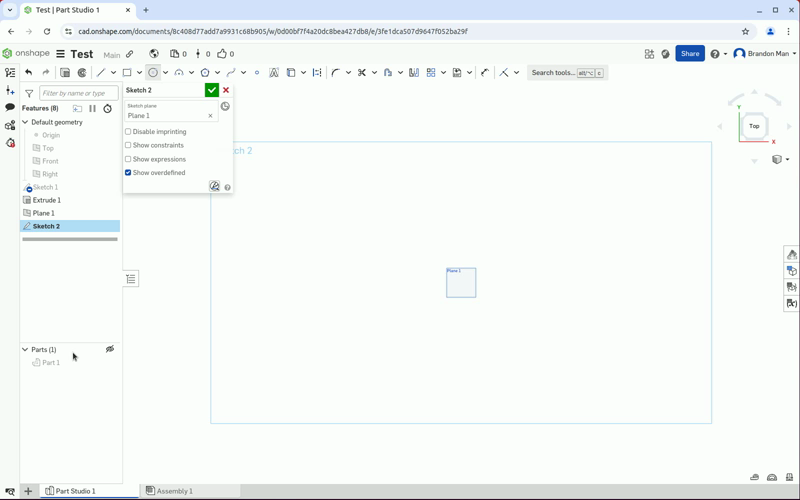
key_down(shift)
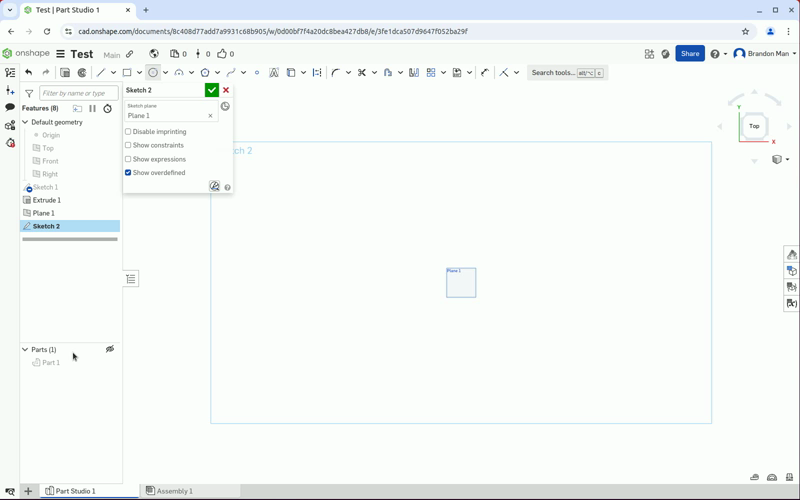
mouse_move(461, 282)
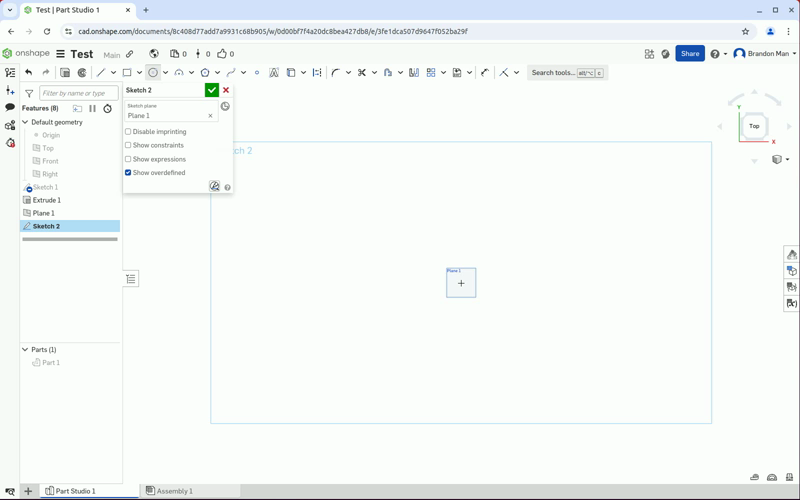
click(461, 282)
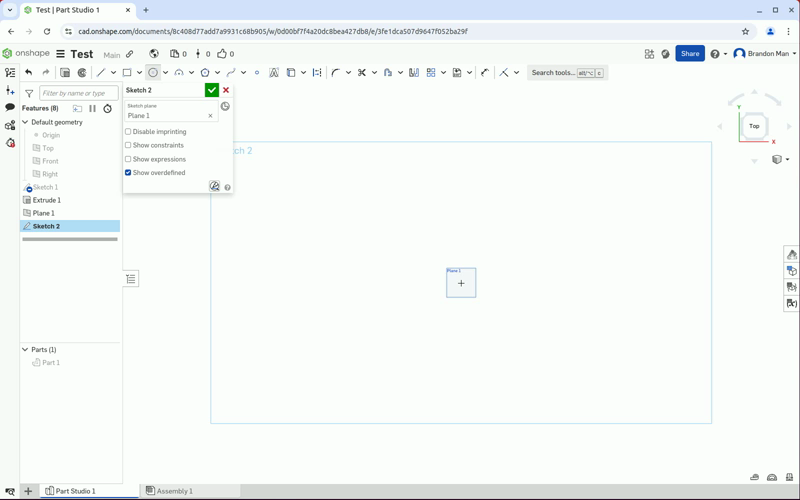
key_up(shift)
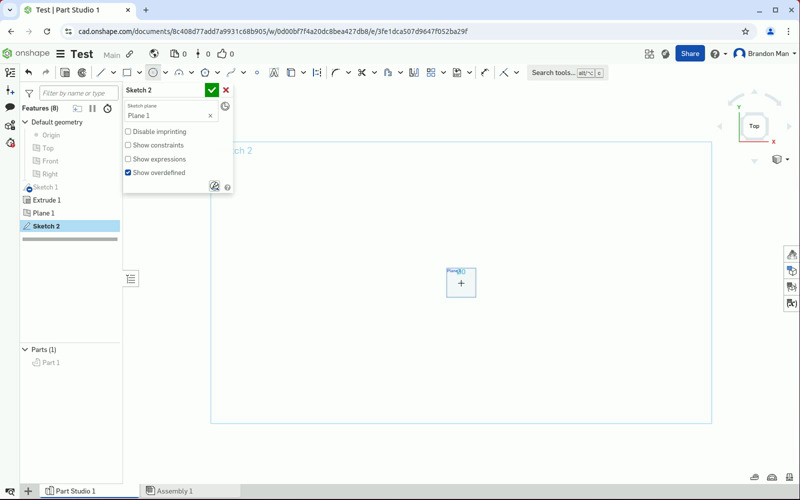
mouse_move(490, 282)
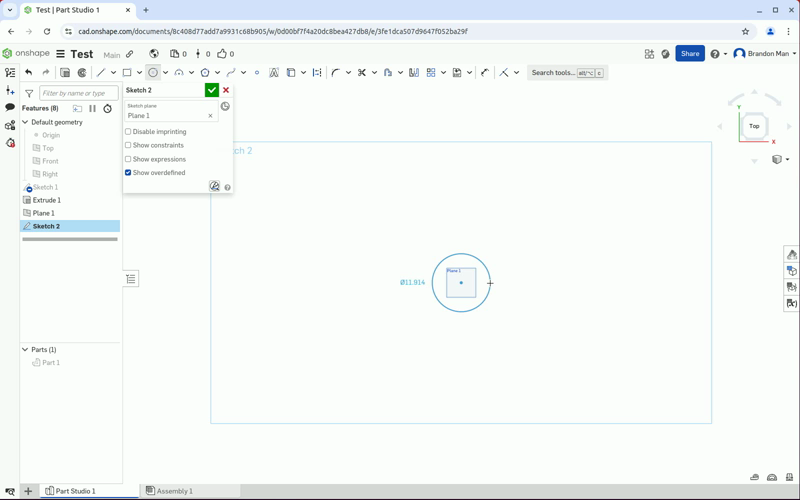
click(490, 282)
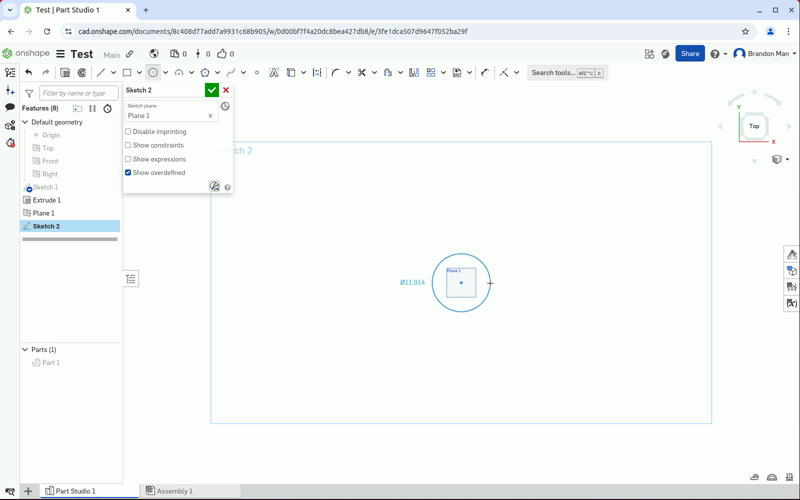
key(esc)
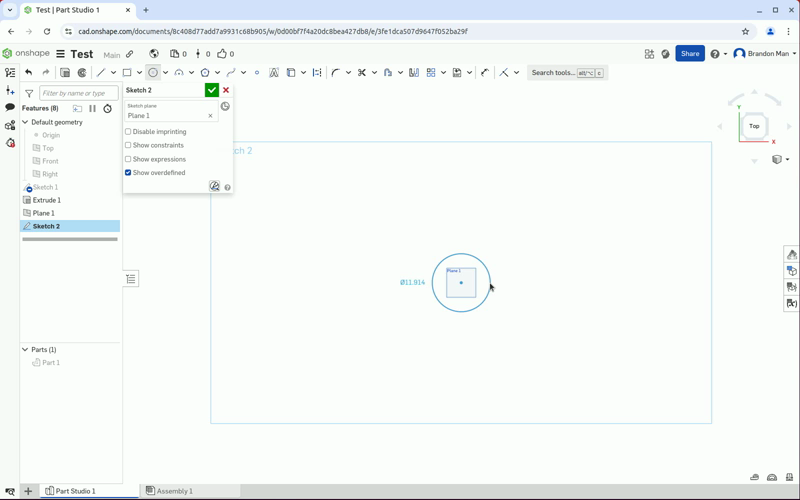
mouse_move(467, 262)
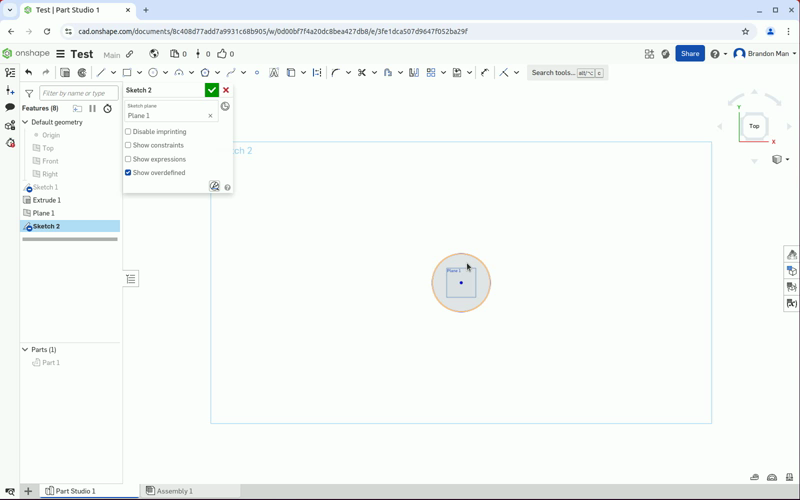
click(467, 262)
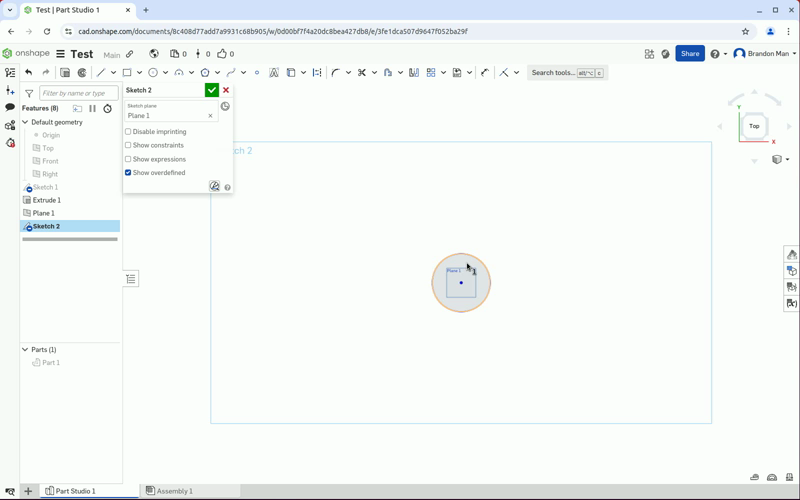
mouse_move(73, 352)
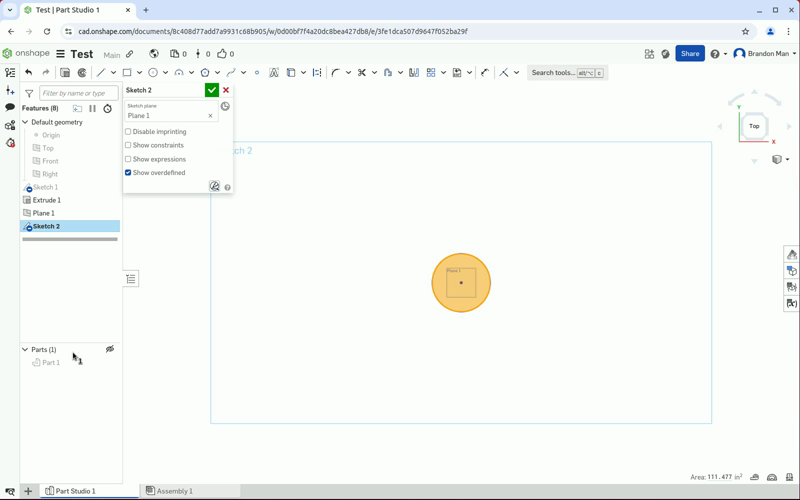
key(shift+y)
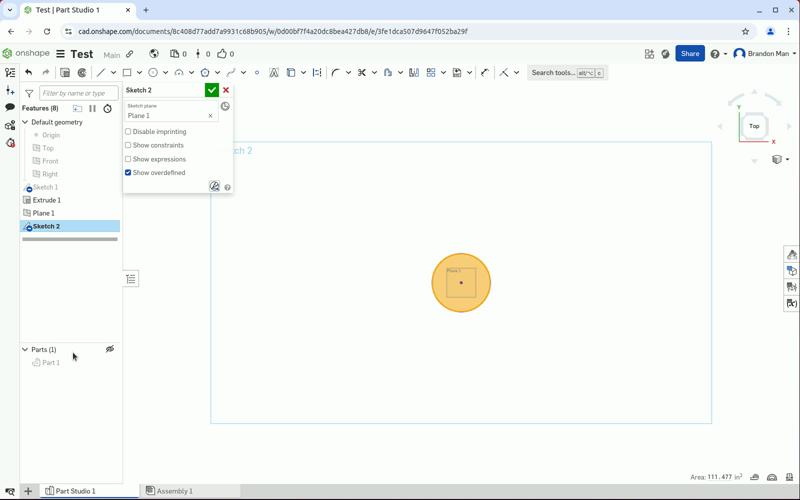
key(shift+e)
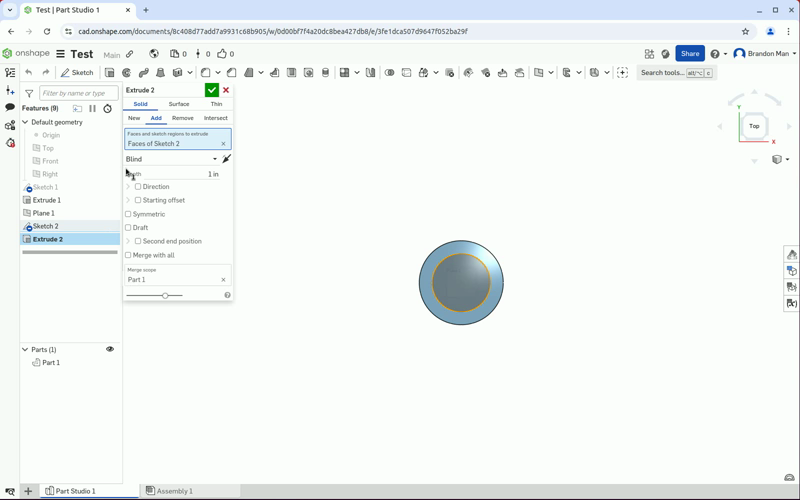
mouse_move(143, 106)
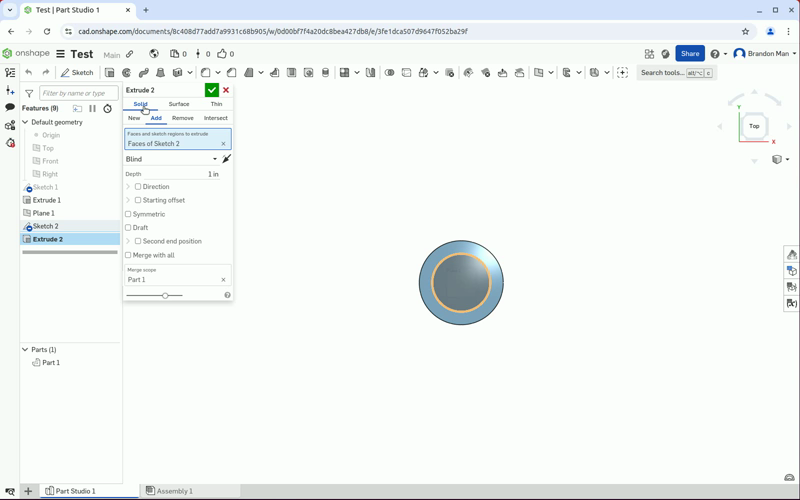
click(143, 106)
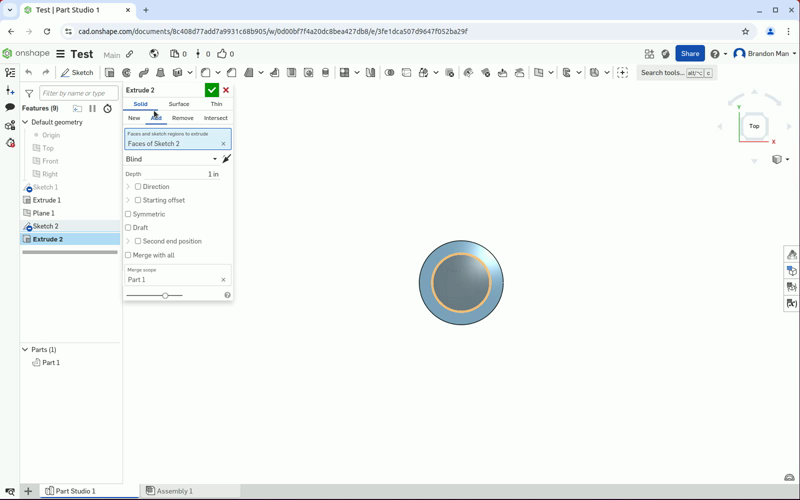
mouse_move(186, 120)
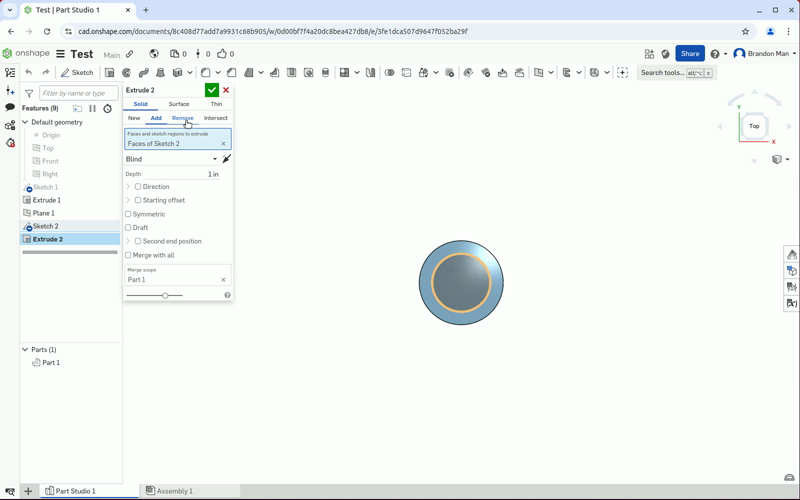
click(186, 120)
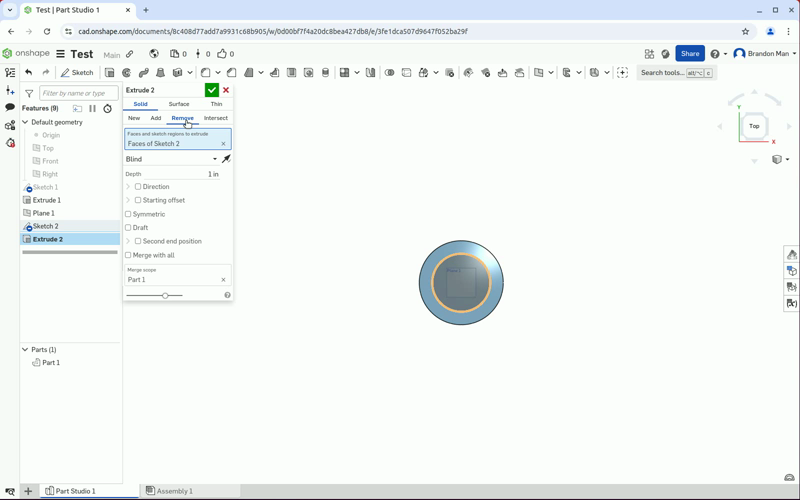
key(tab, 4)
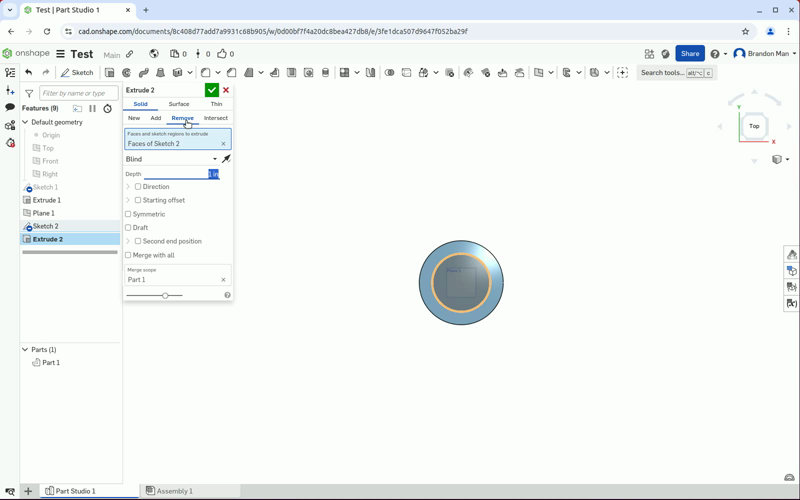
text(23.108)
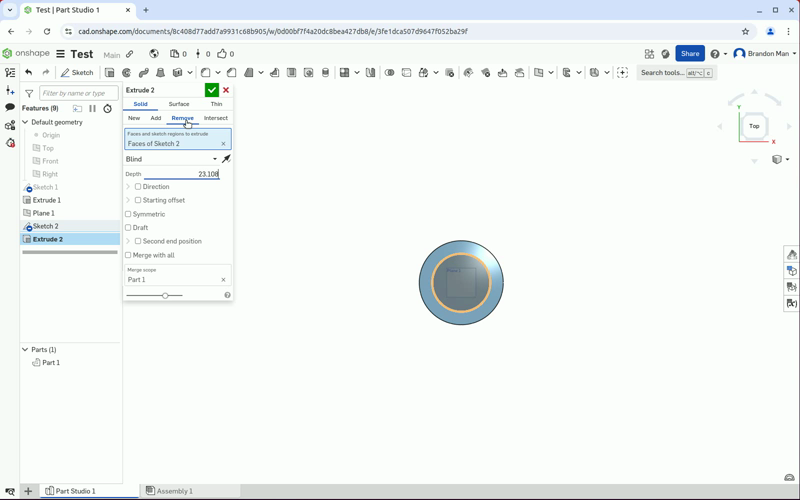
key(tab, 6)
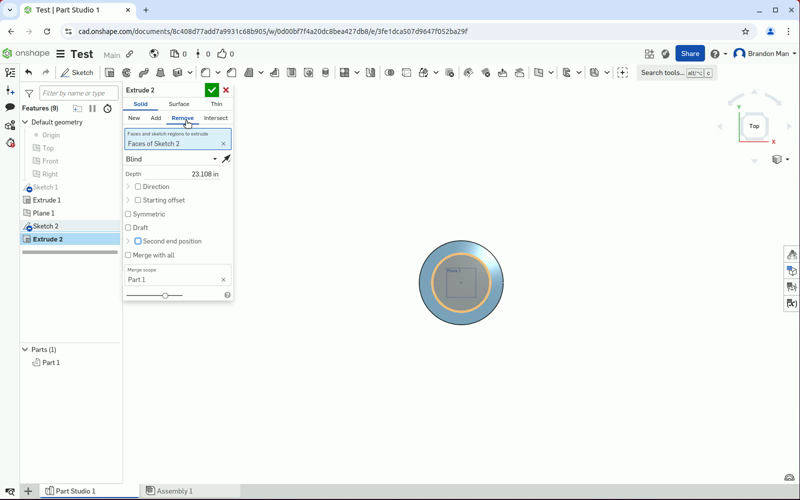
key(space)
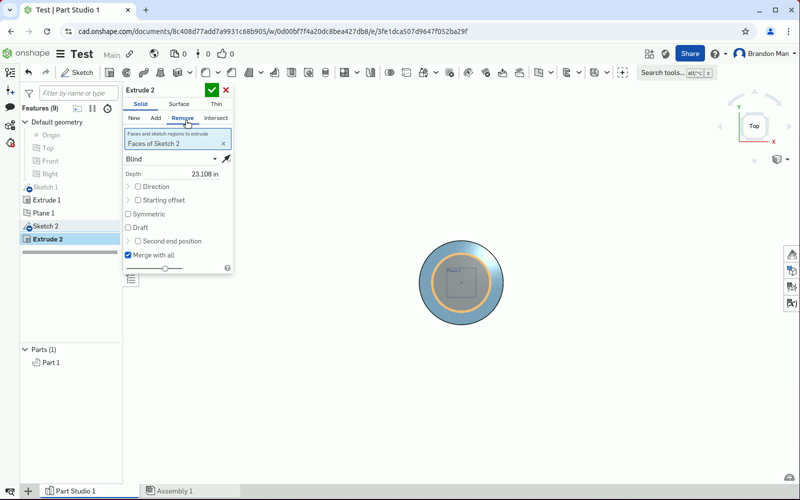
key(enter)
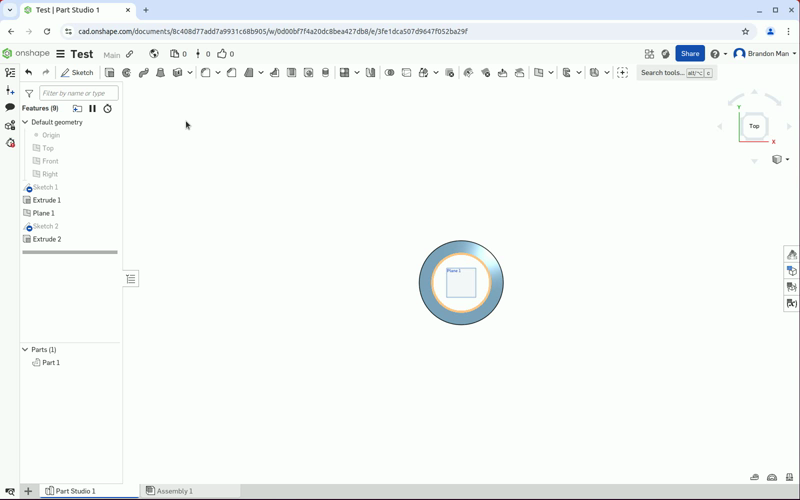
key(shift+h)
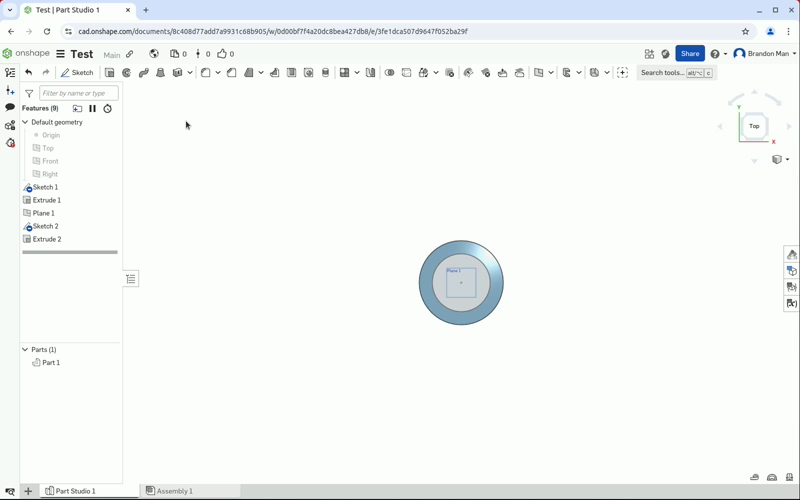
key(shift+h)
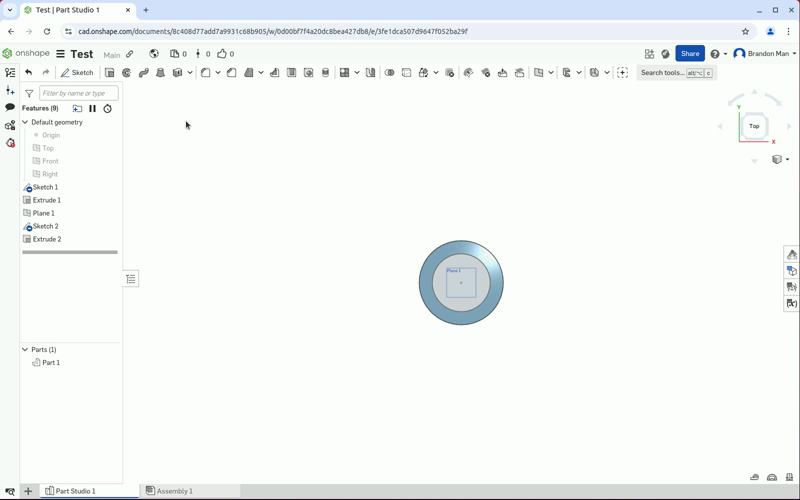
key(shift+7)
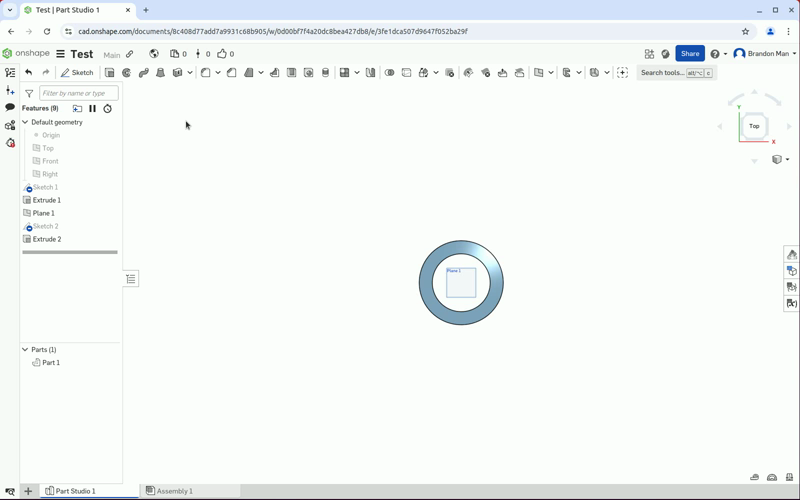
key(up, 3)
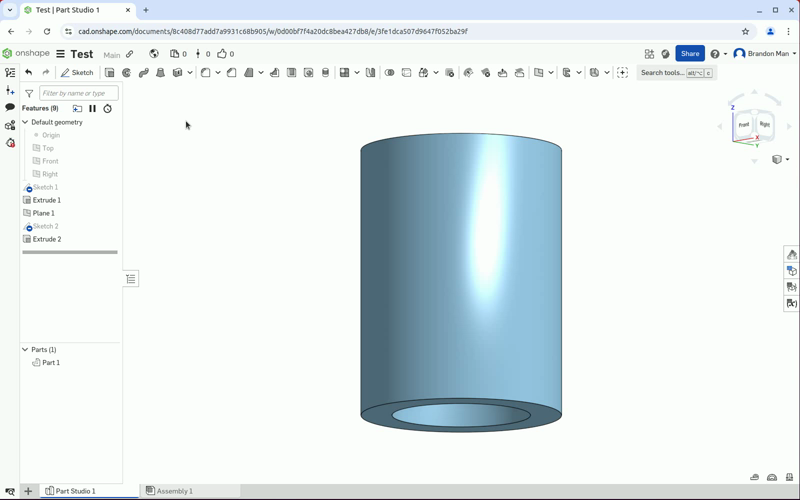
key(left, 3)
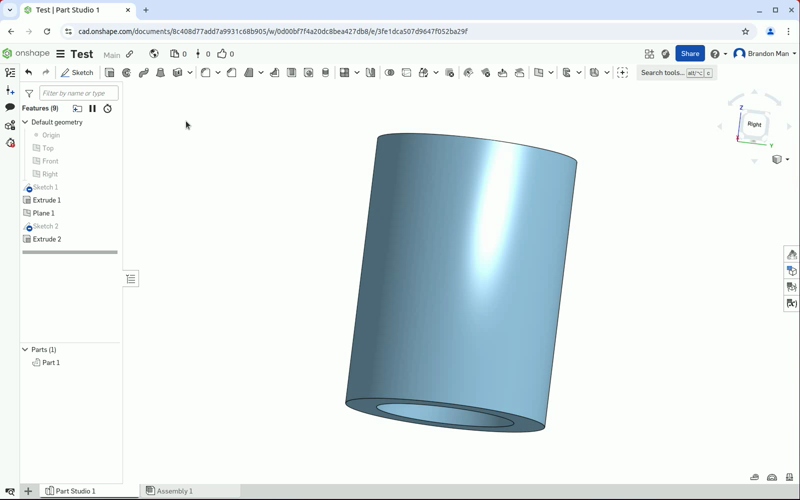
key(right, 3)
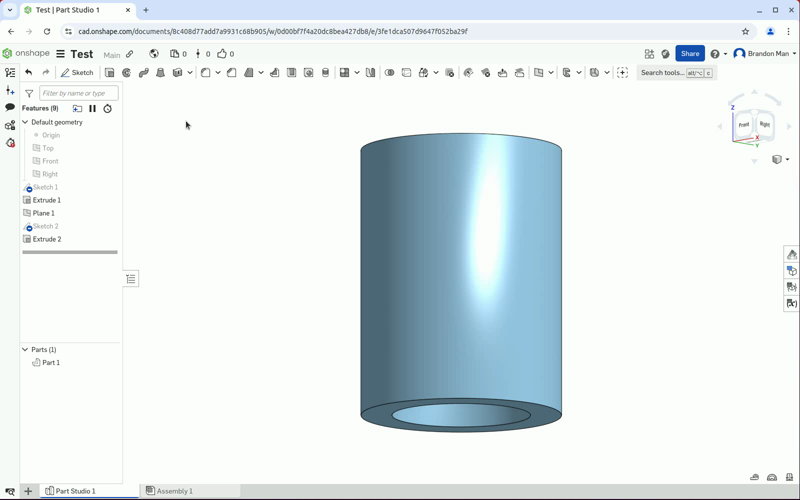
key(down, 3)
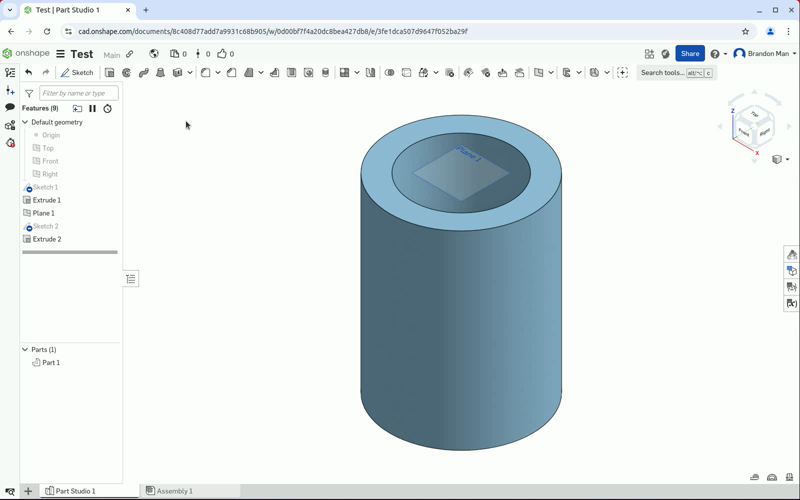
mouse_move(73, 189)
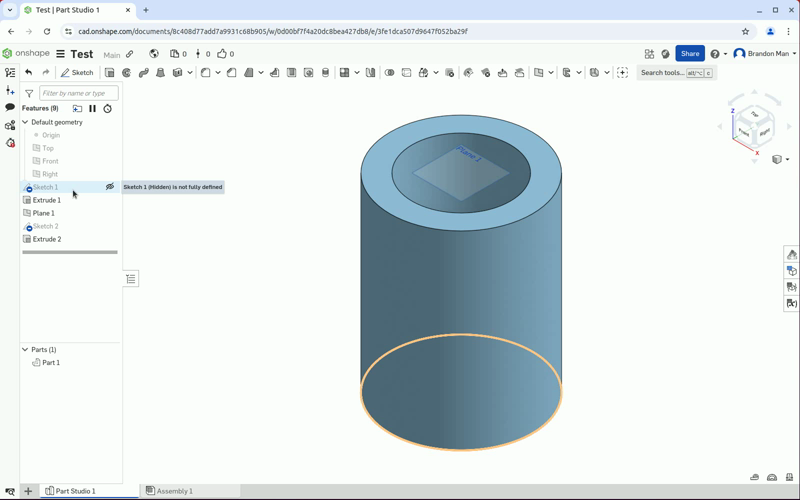
click(73, 189)